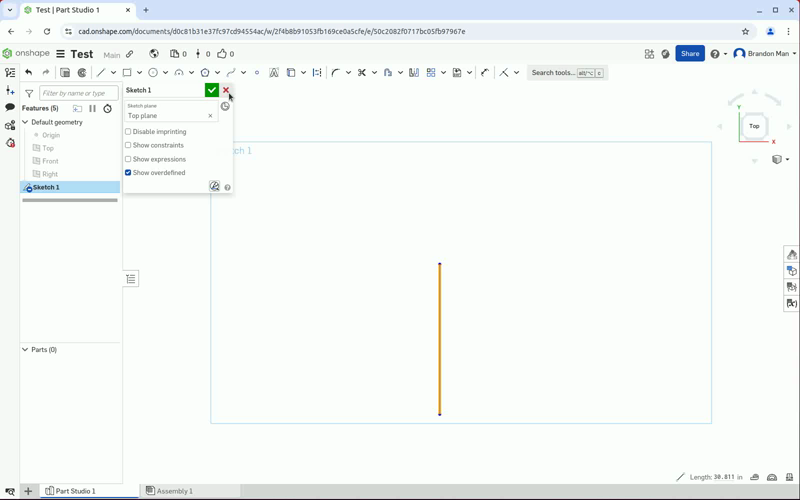
key(shift+h)
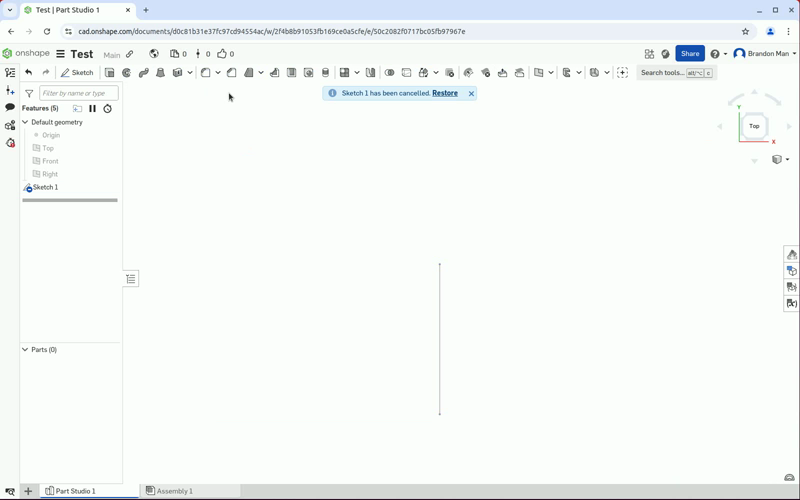
key(shift+s)
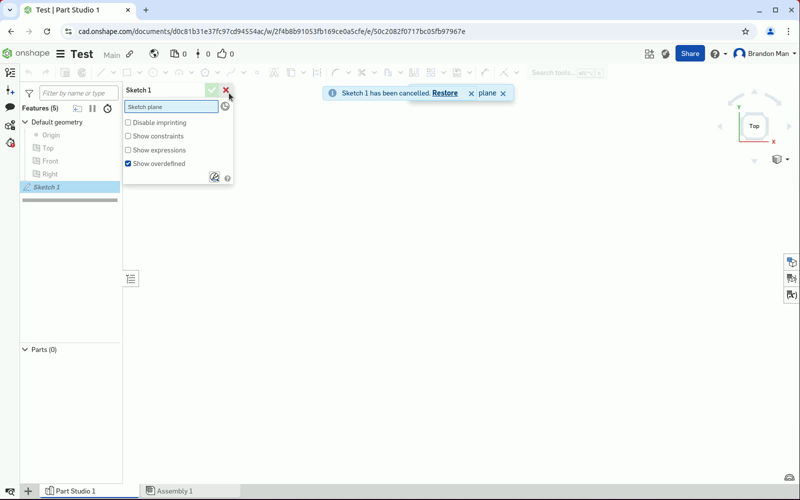
mouse_move(73, 150)
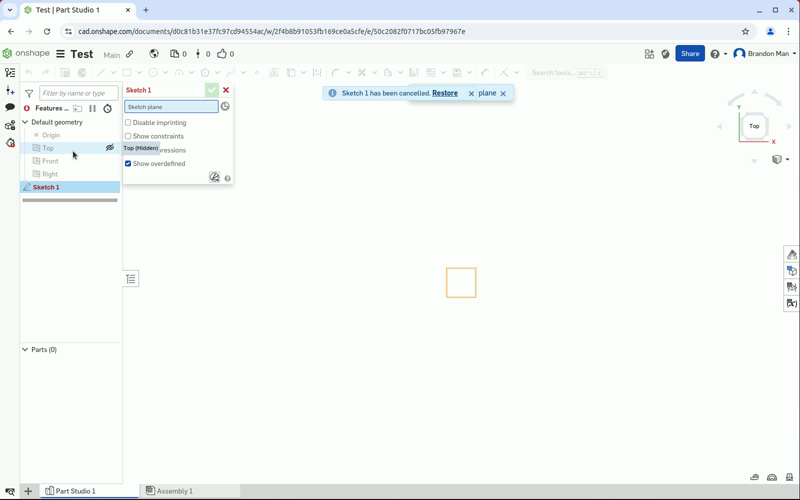
click(73, 150)
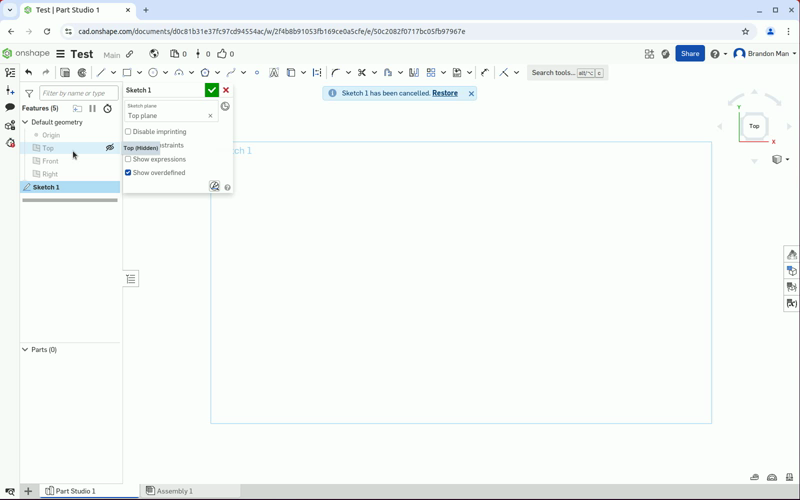
mouse_move(73, 352)
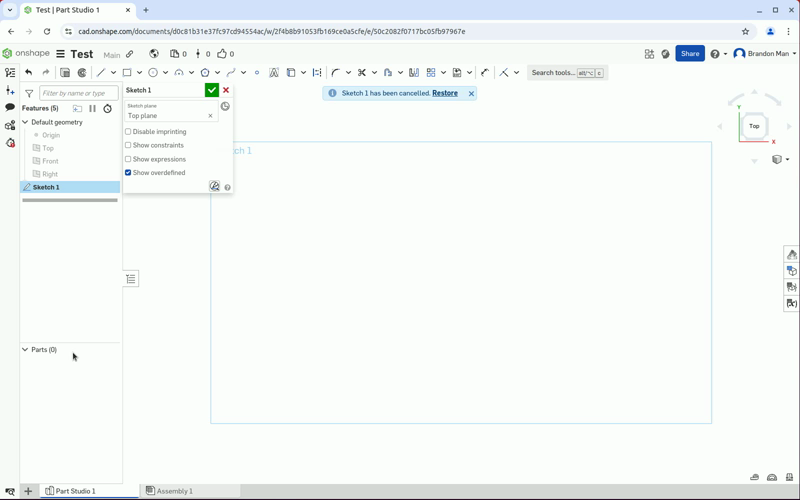
key(y)
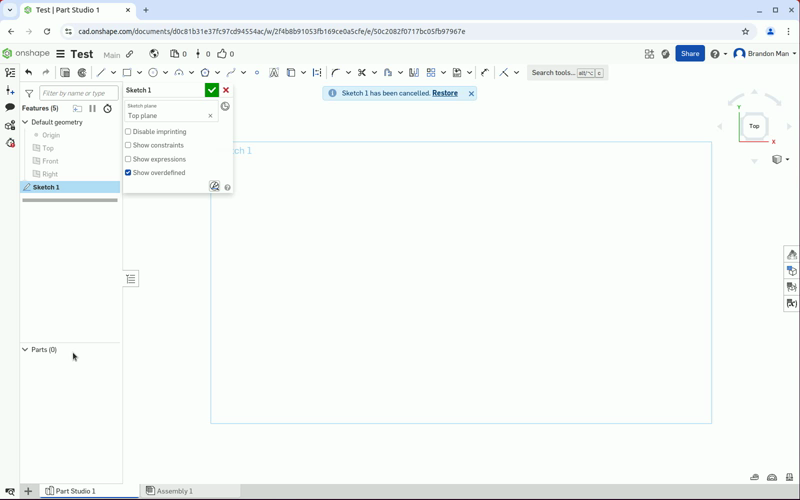
key(c)
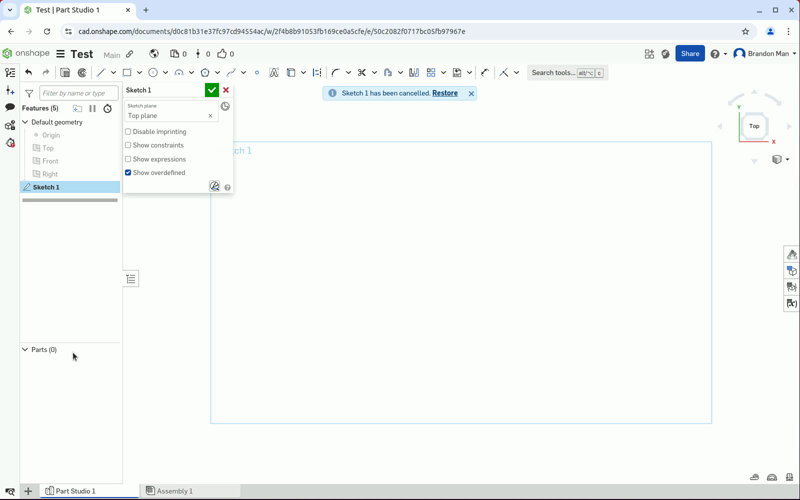
key_down(shift)
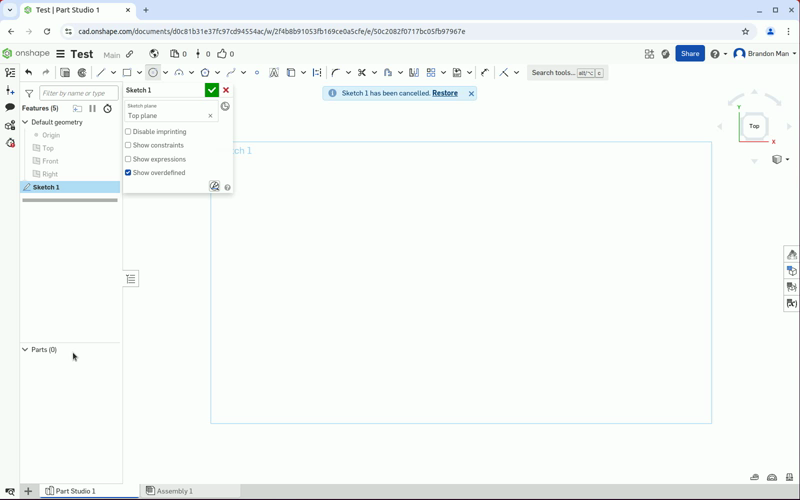
mouse_move(461, 282)
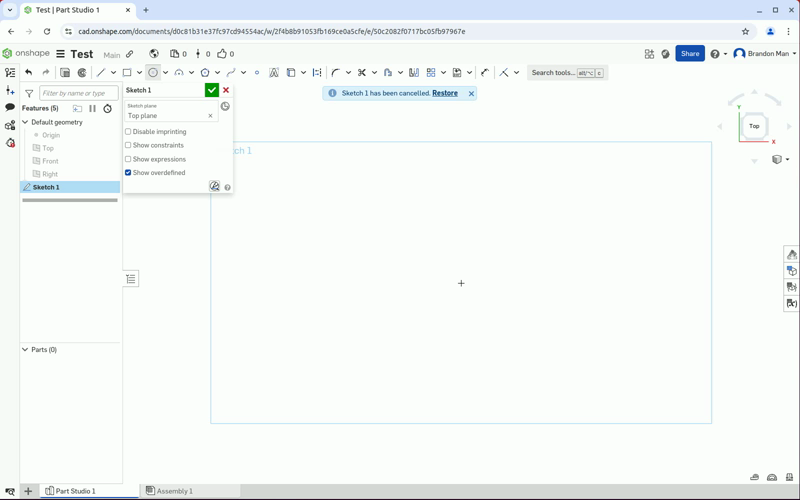
click(461, 282)
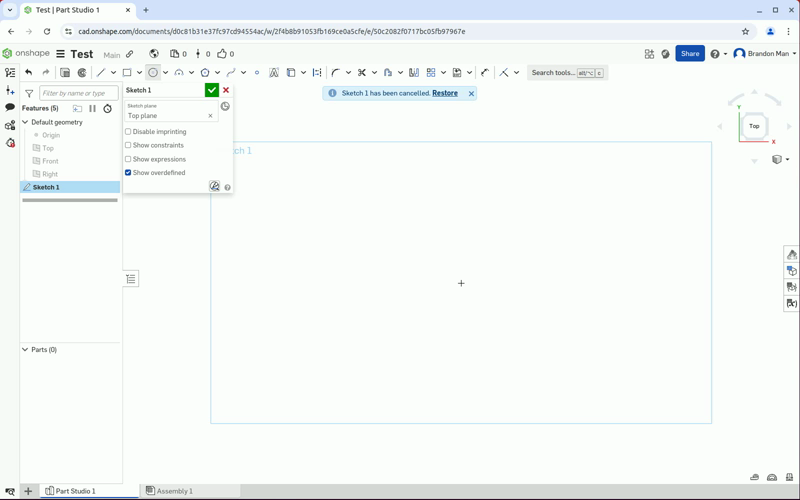
key_up(shift)
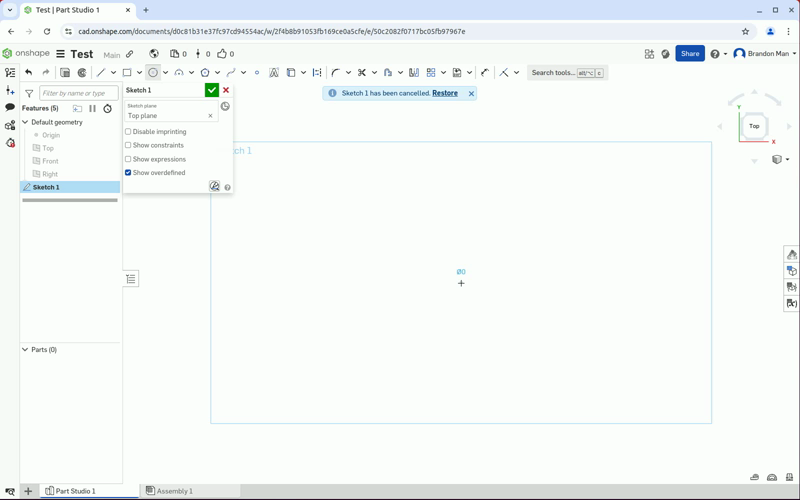
mouse_move(546, 282)
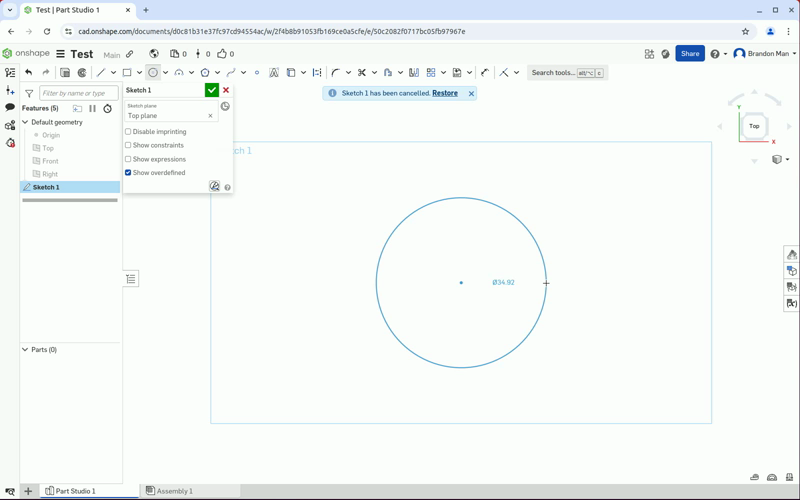
click(546, 282)
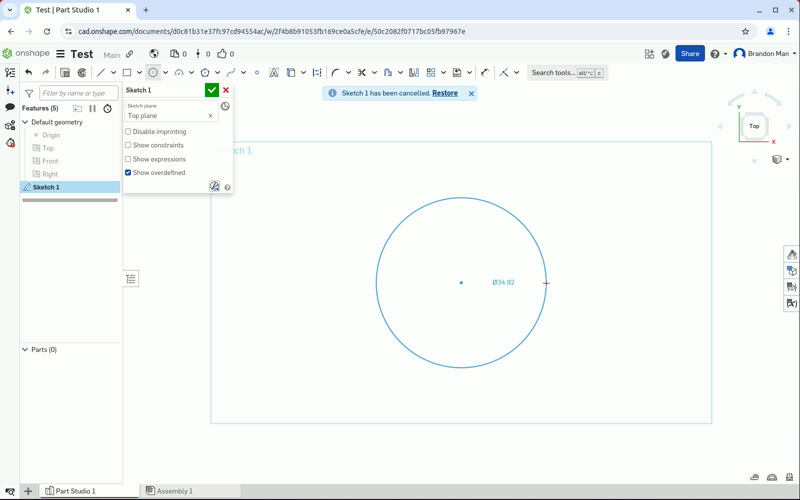
key(esc)
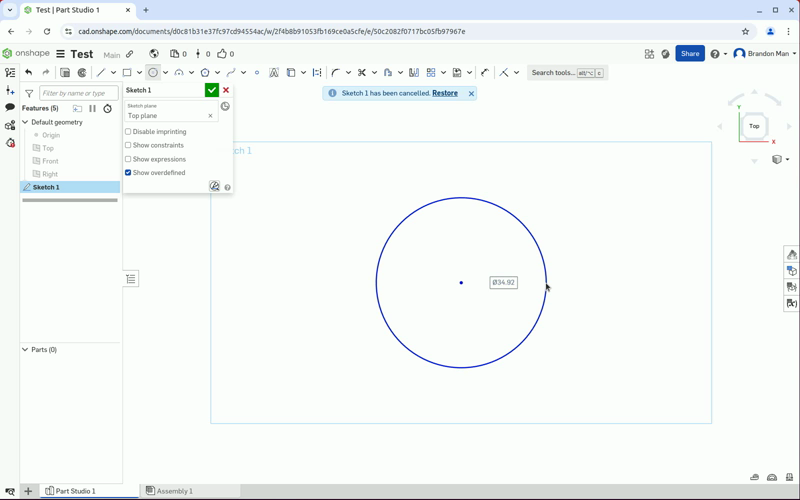
key(c)
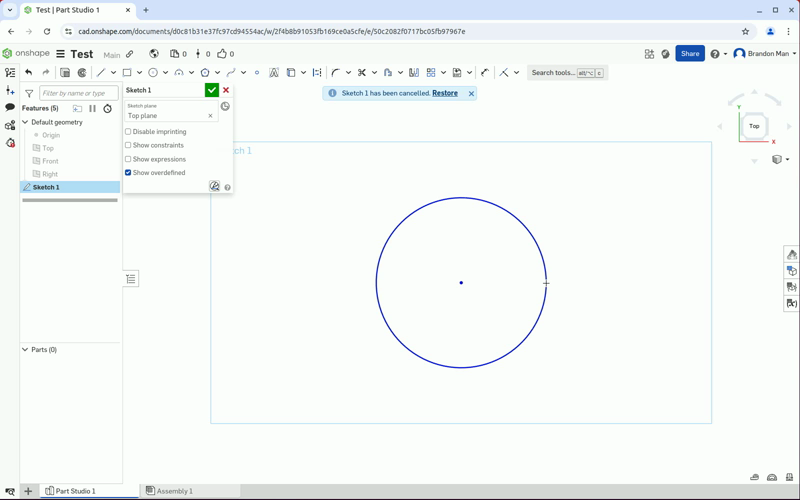
key_down(shift)
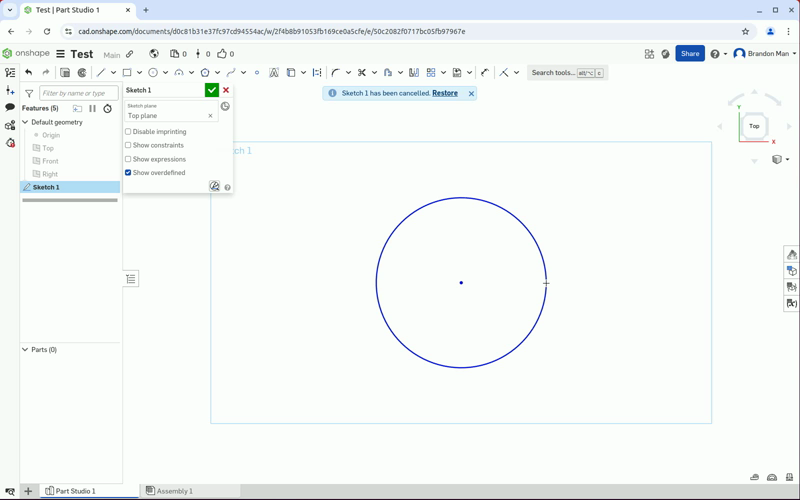
mouse_move(461, 282)
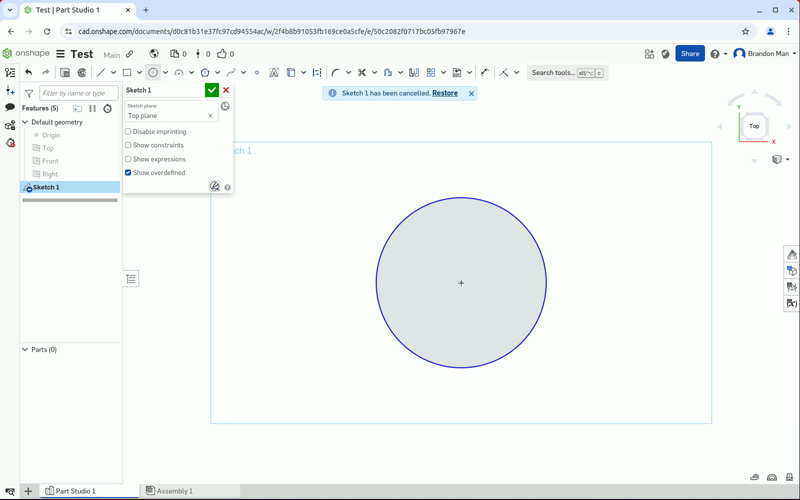
click(461, 282)
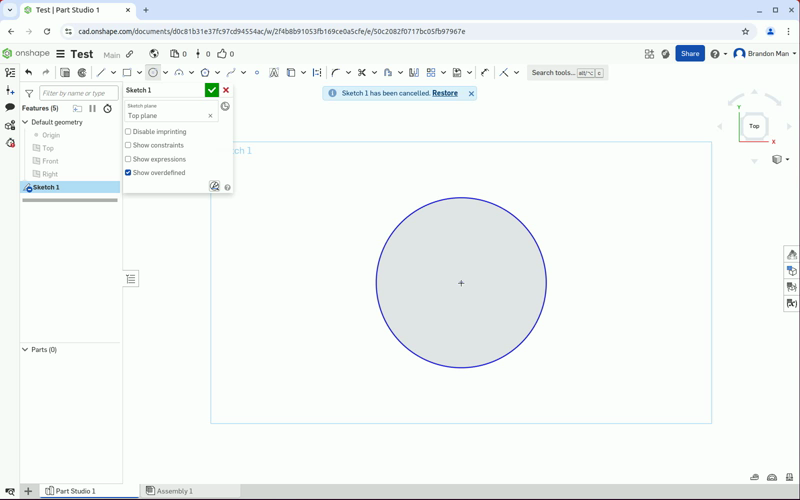
key_up(shift)
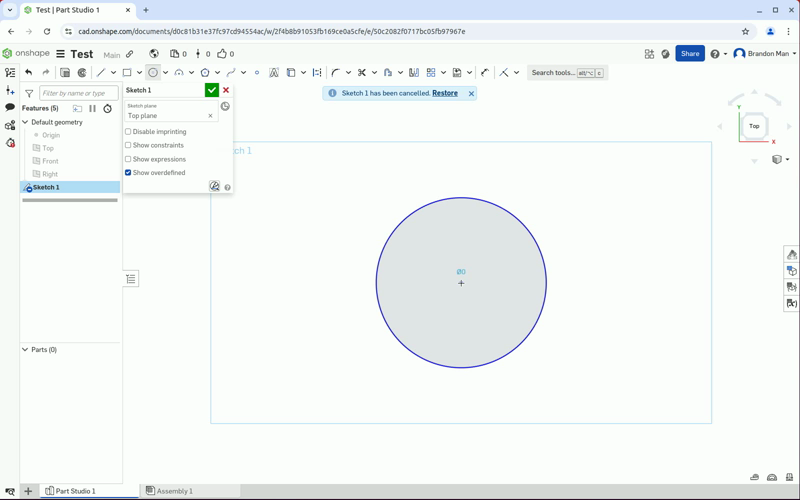
mouse_move(535, 282)
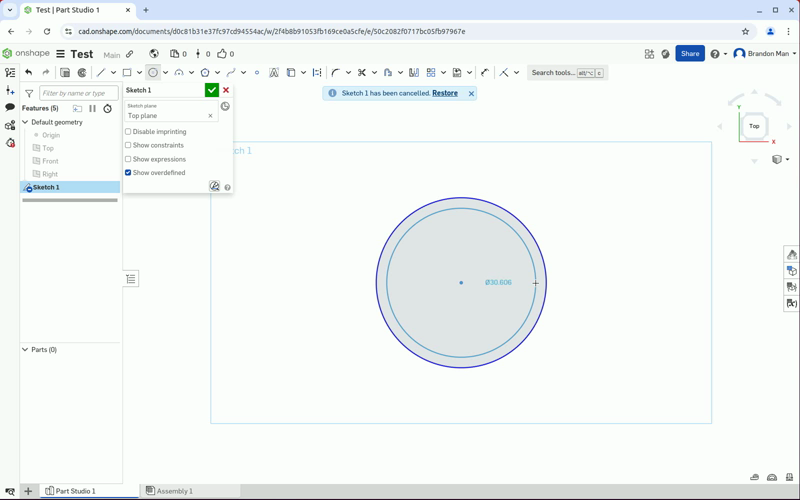
click(535, 282)
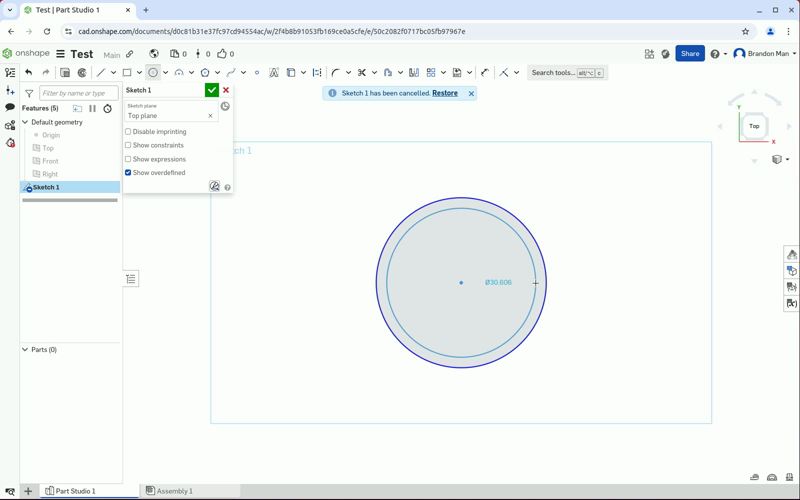
key(esc)
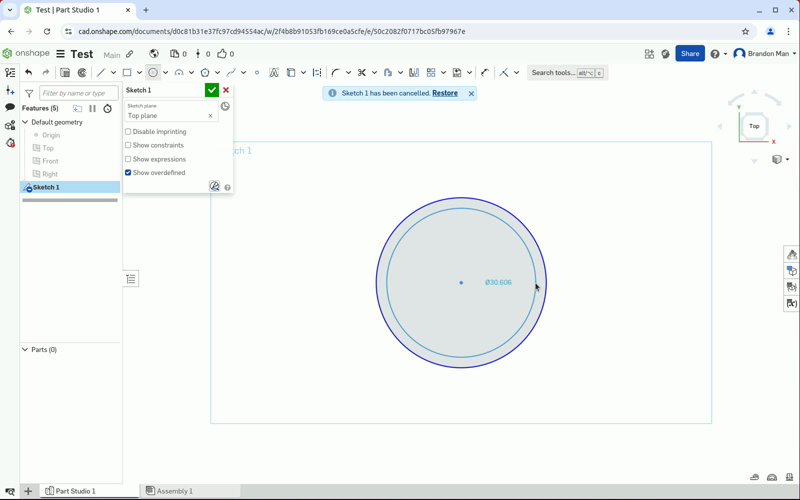
mouse_move(443, 205)
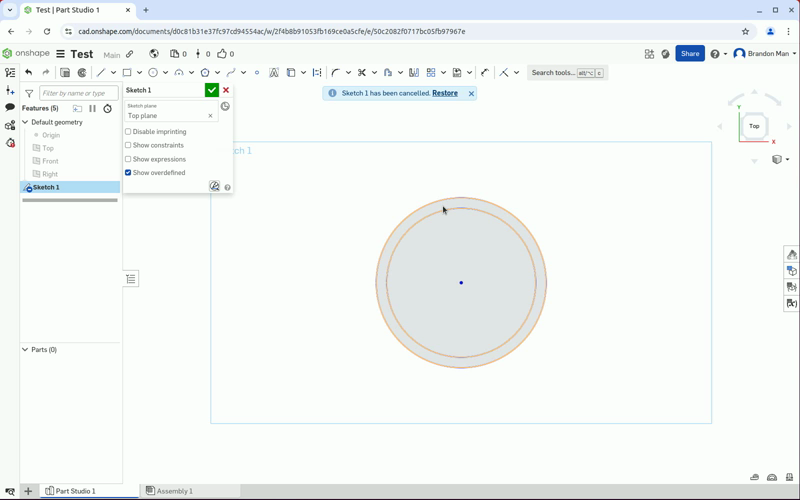
click(443, 205)
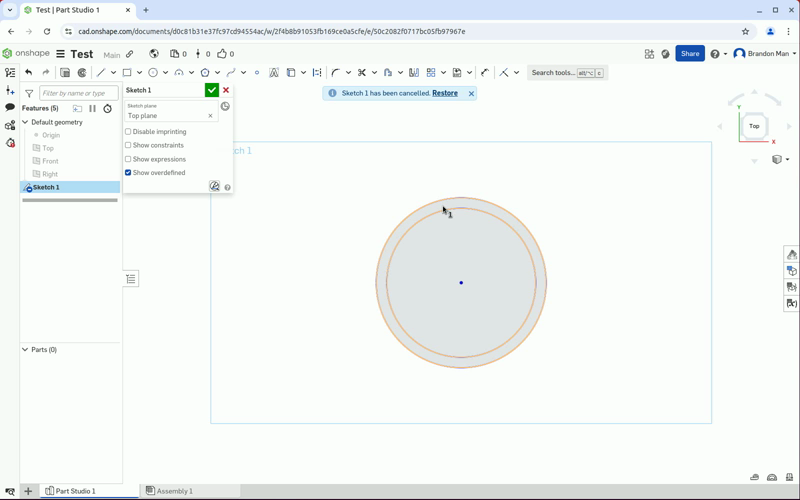
mouse_move(73, 352)
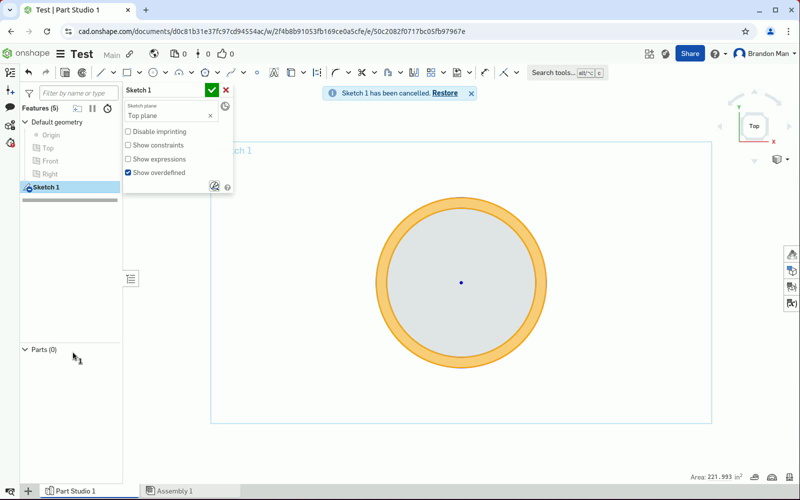
key(shift+y)
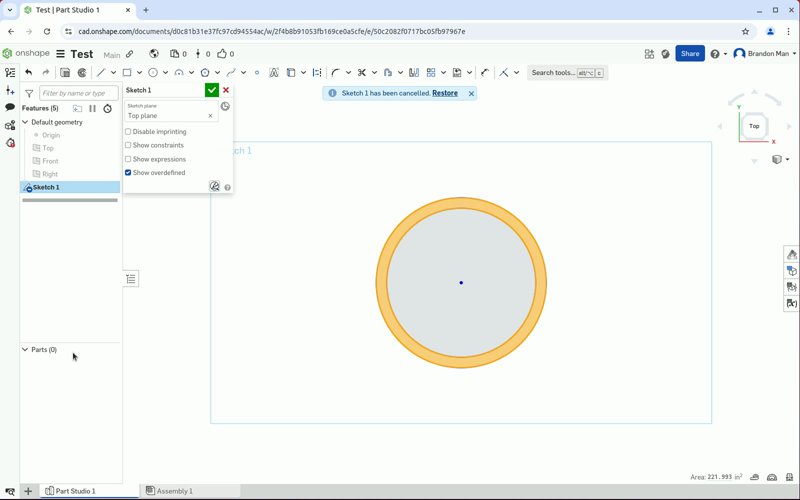
key(shift+e)
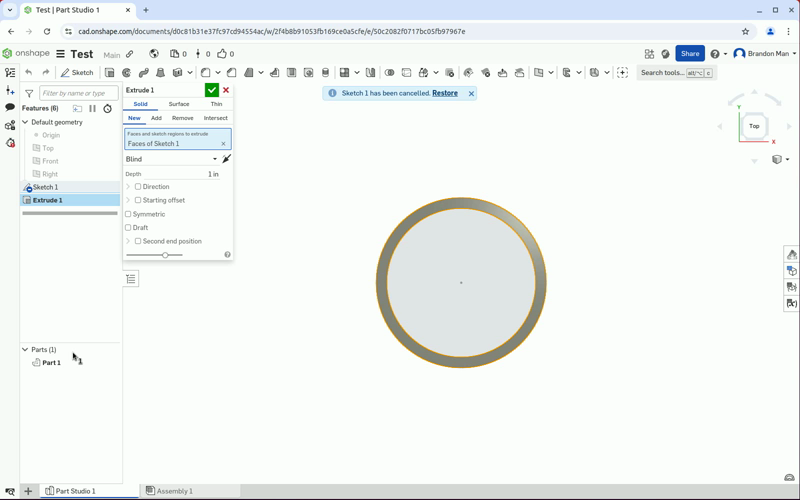
mouse_move(143, 106)
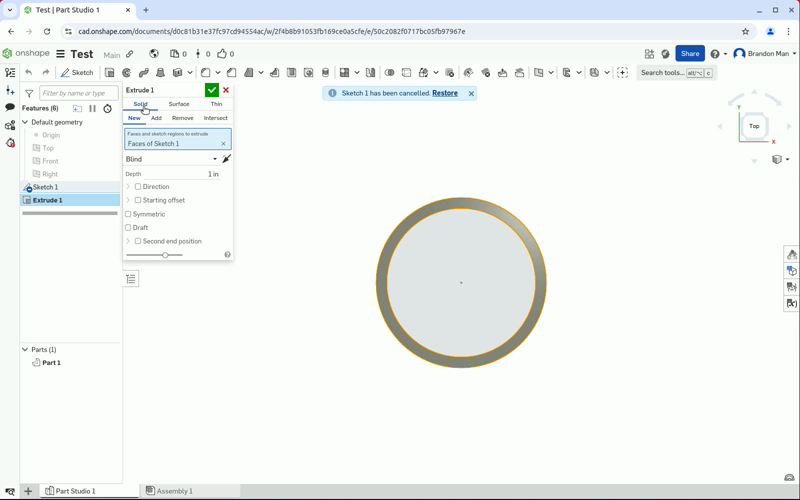
click(143, 106)
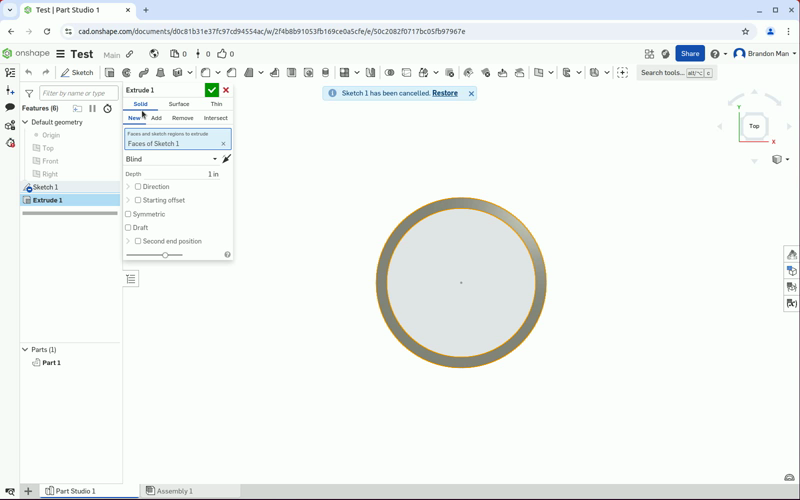
mouse_move(137, 120)
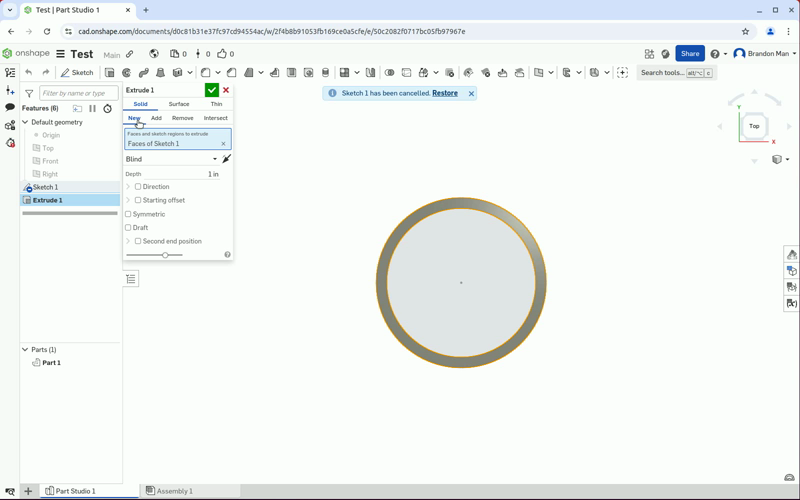
click(137, 120)
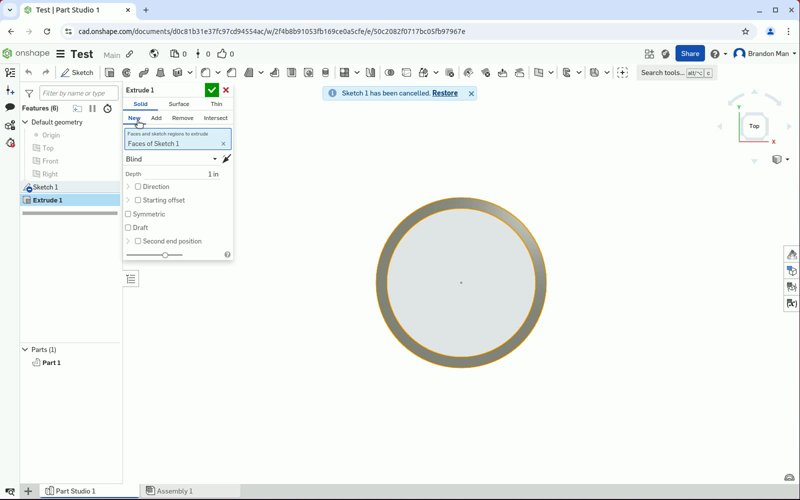
key(tab, 4)
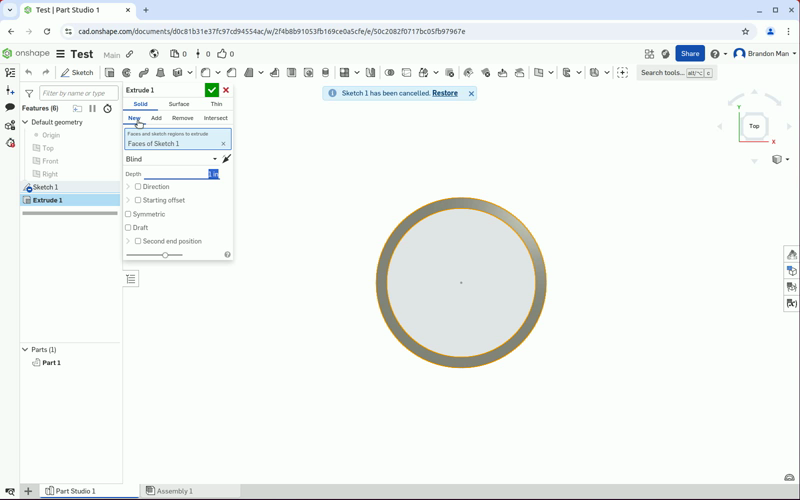
text(23.108)
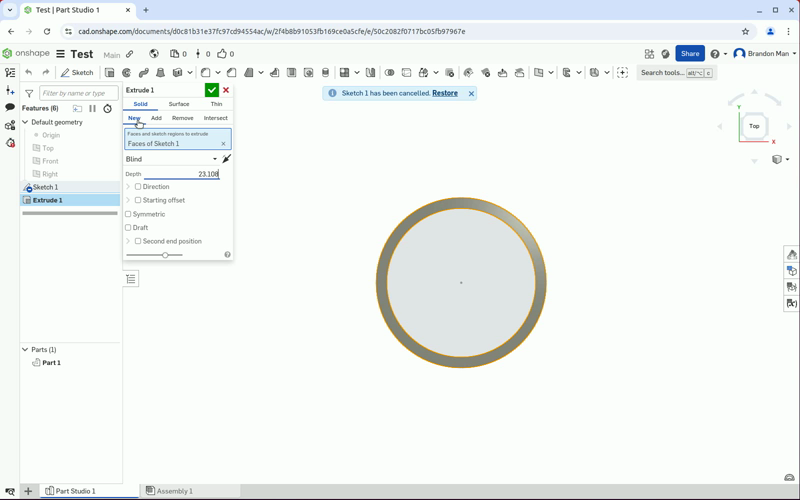
key(enter)
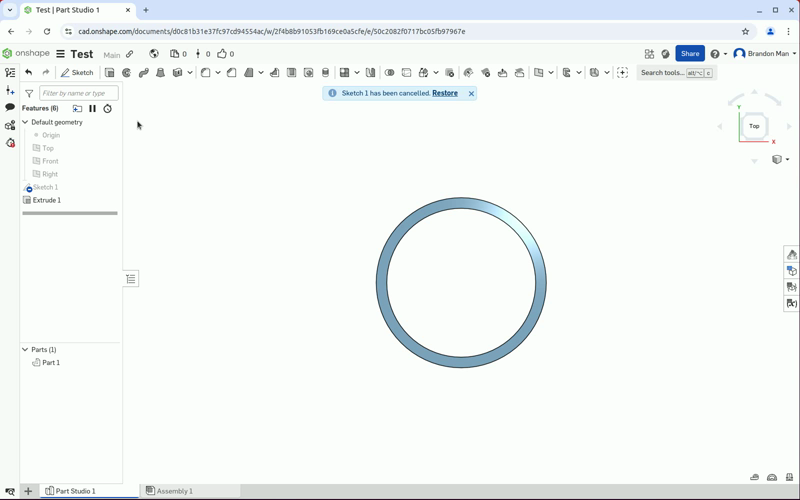
key(shift+h)
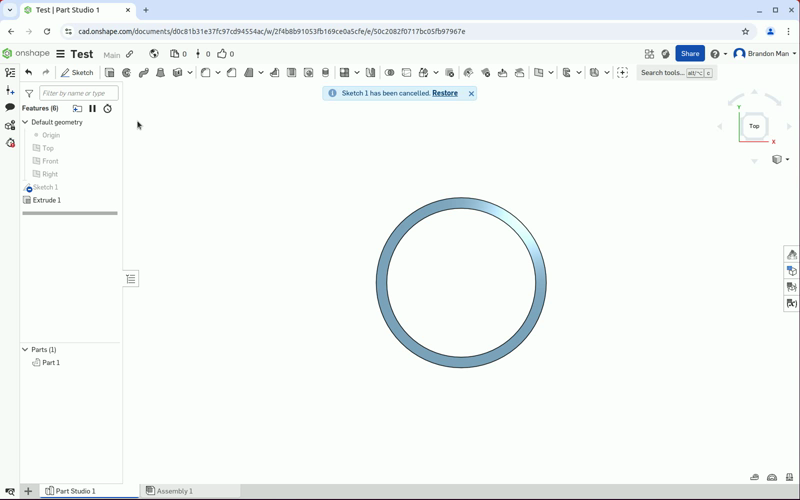
key(shift+h)
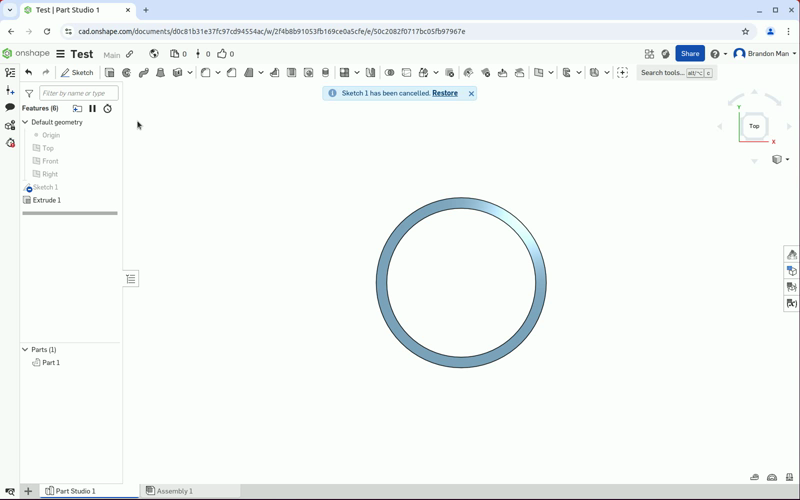
mouse_move(73, 189)
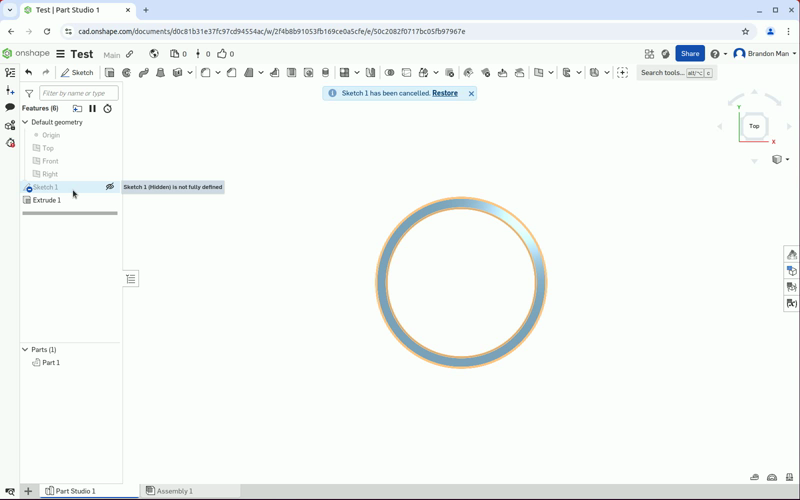
click(73, 189)
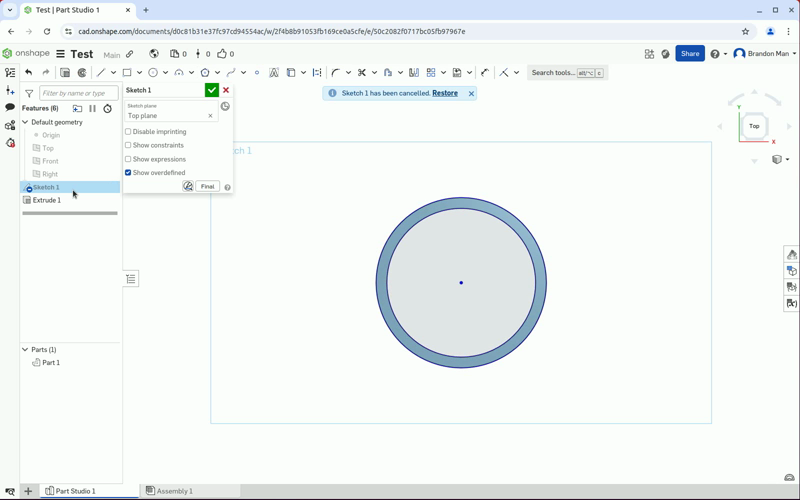
mouse_move(229, 92)
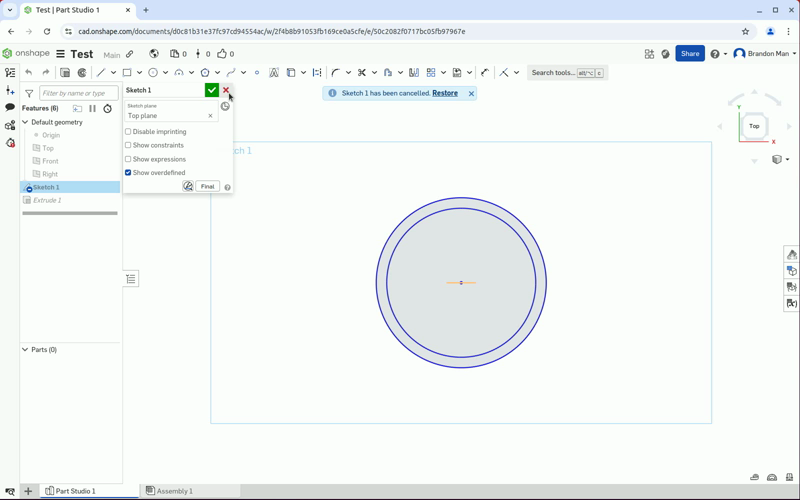
click(229, 92)
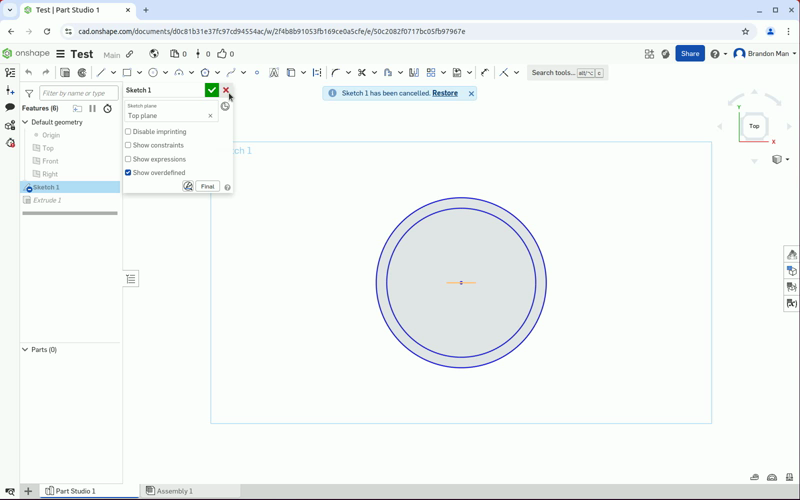
key(shift+s)
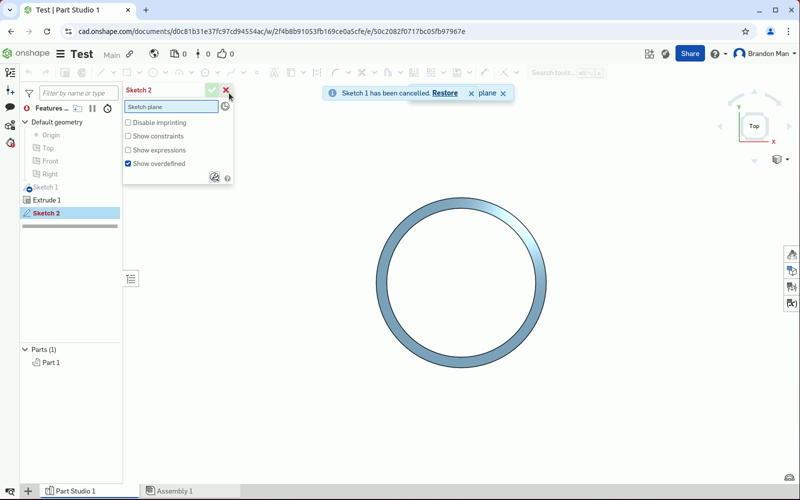
mouse_move(73, 150)
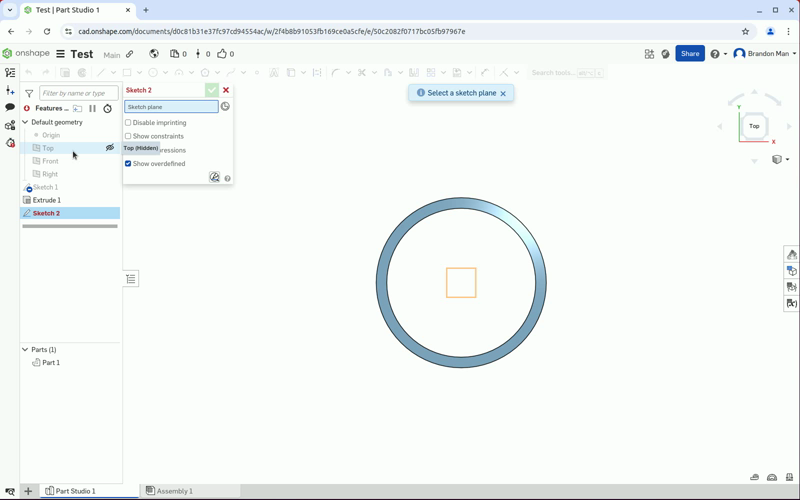
click(73, 150)
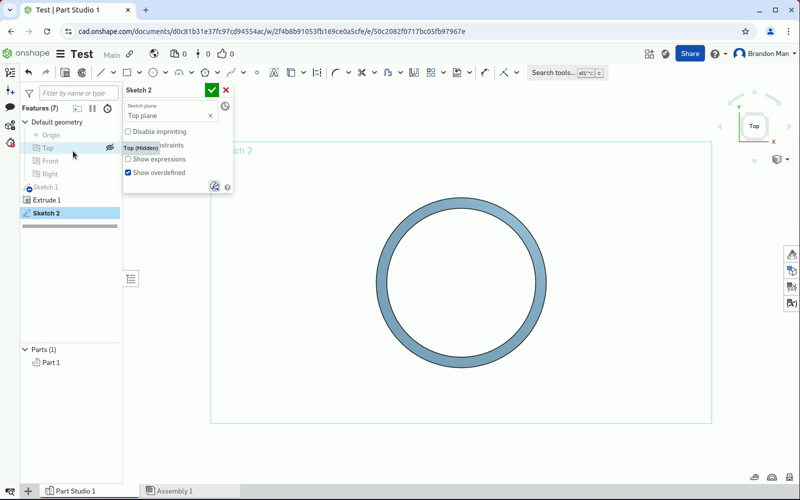
mouse_move(73, 352)
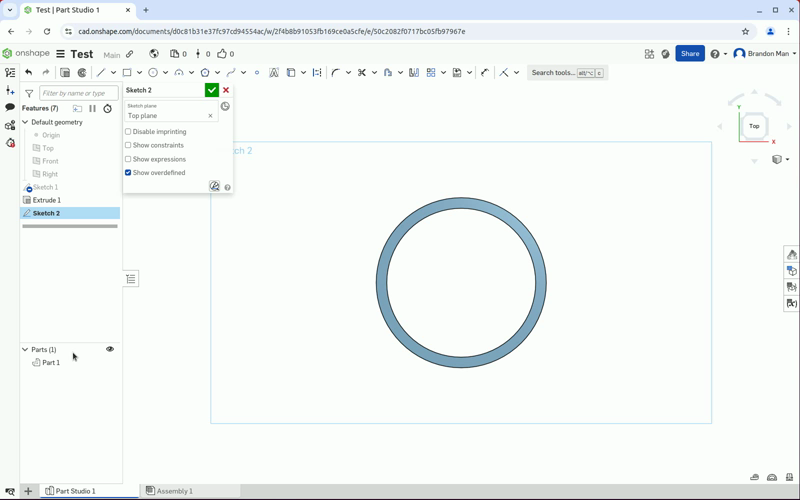
key(y)
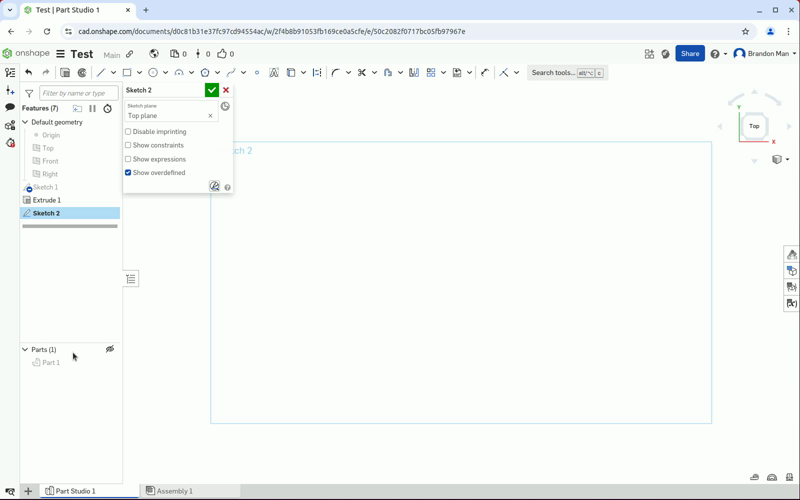
key(c)
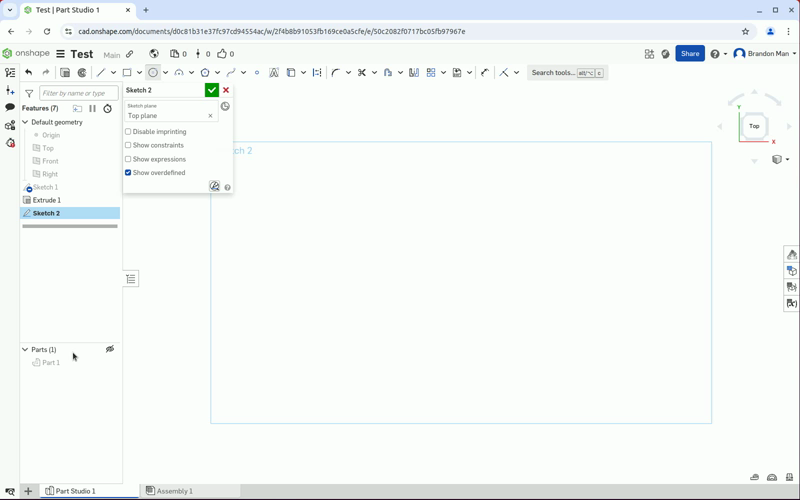
key_down(shift)
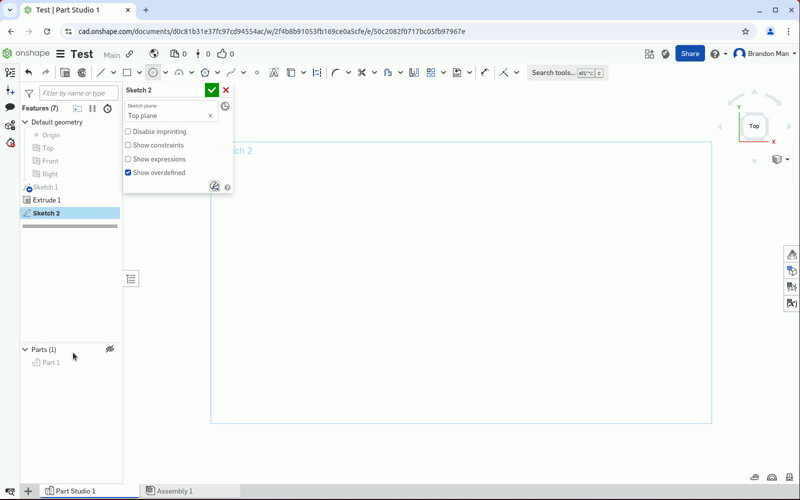
mouse_move(461, 282)
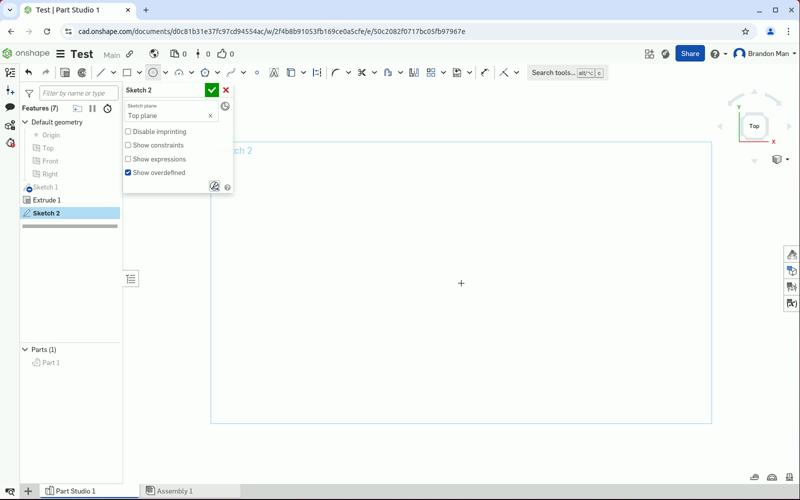
click(461, 282)
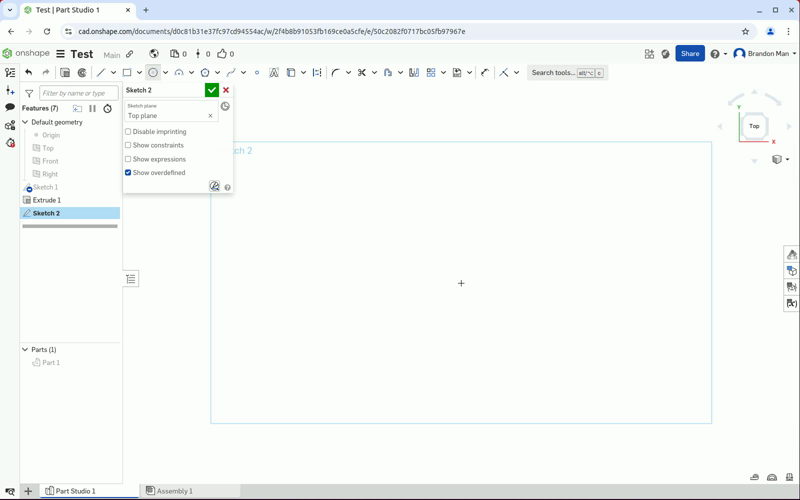
key_up(shift)
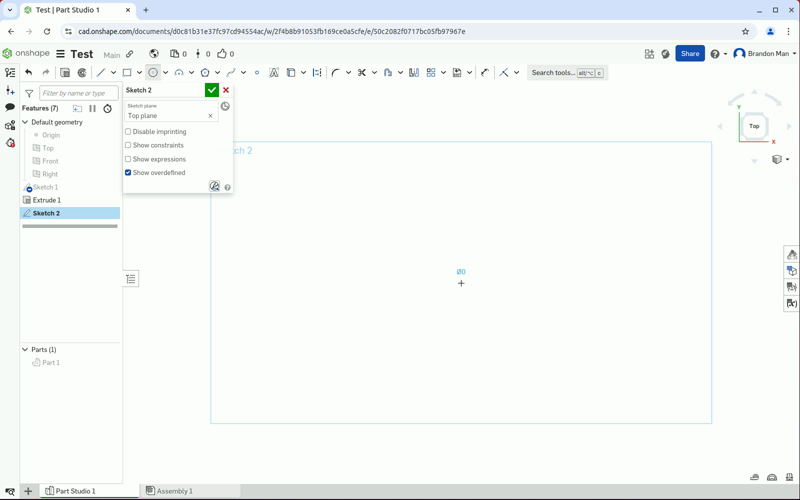
mouse_move(565, 282)
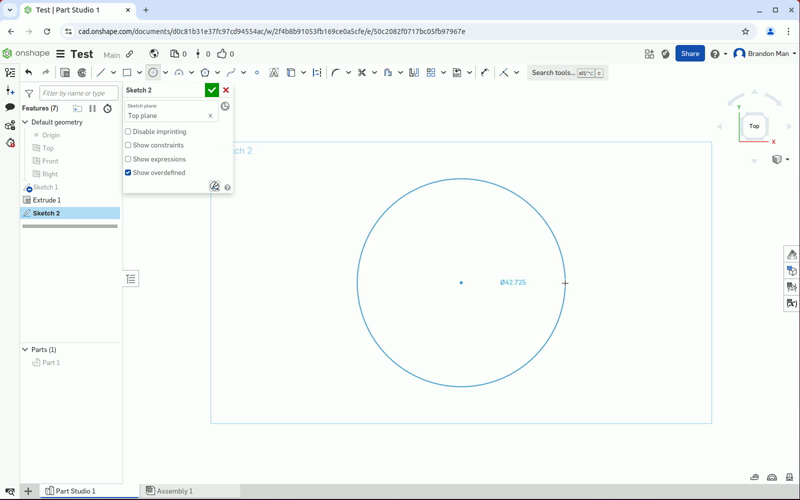
click(565, 282)
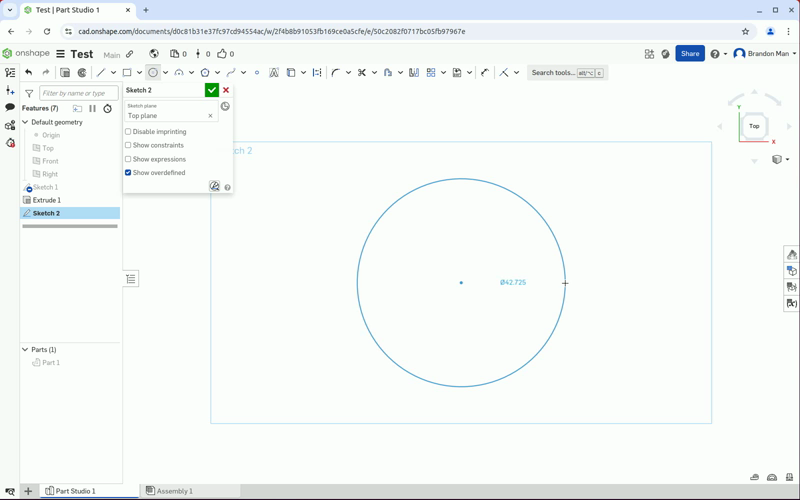
key(esc)
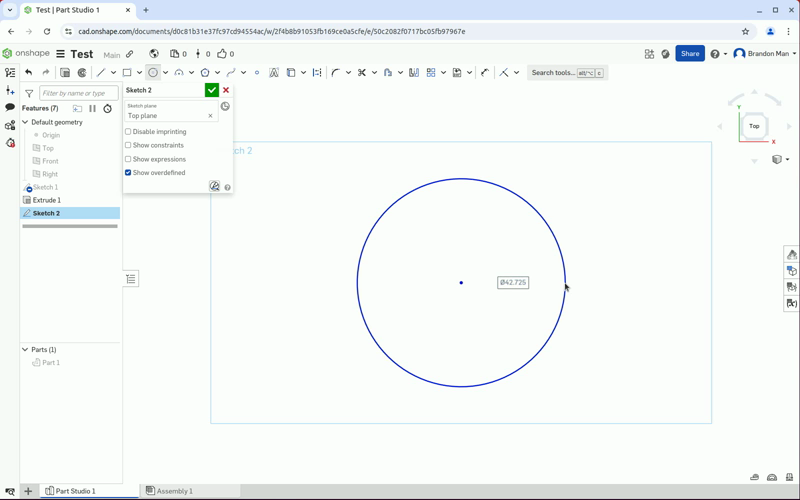
key(c)
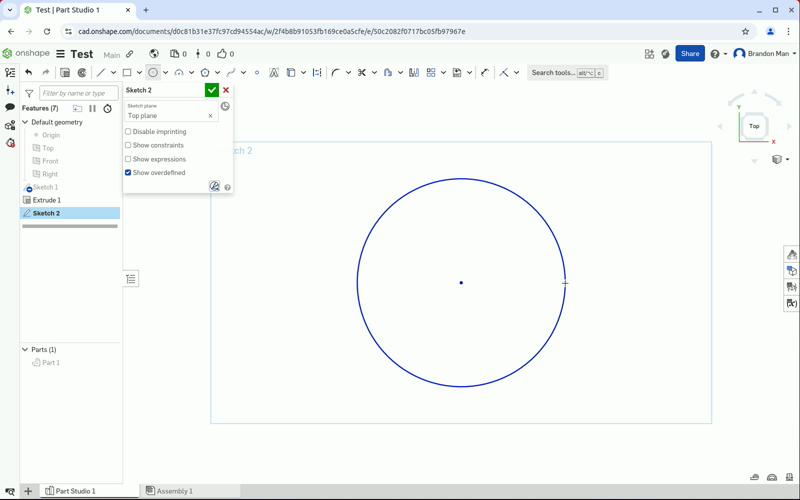
key_down(shift)
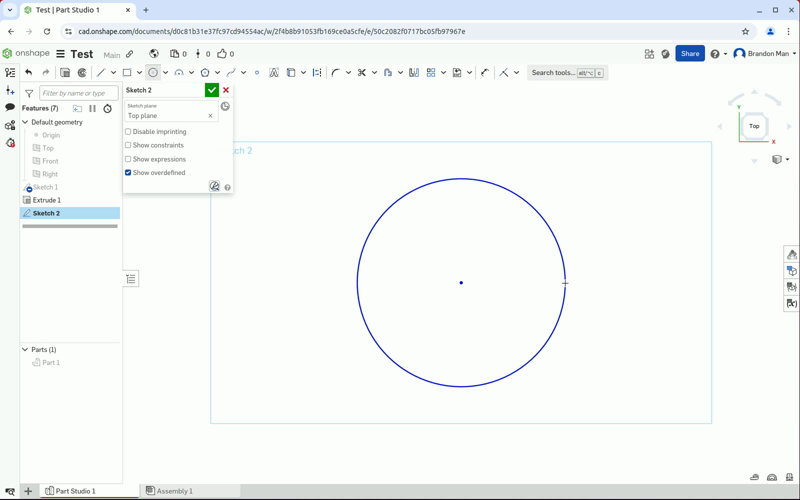
mouse_move(461, 282)
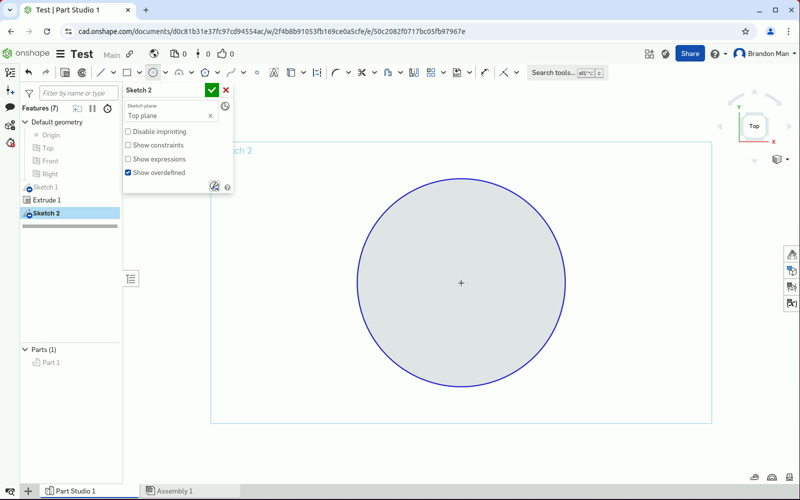
click(461, 282)
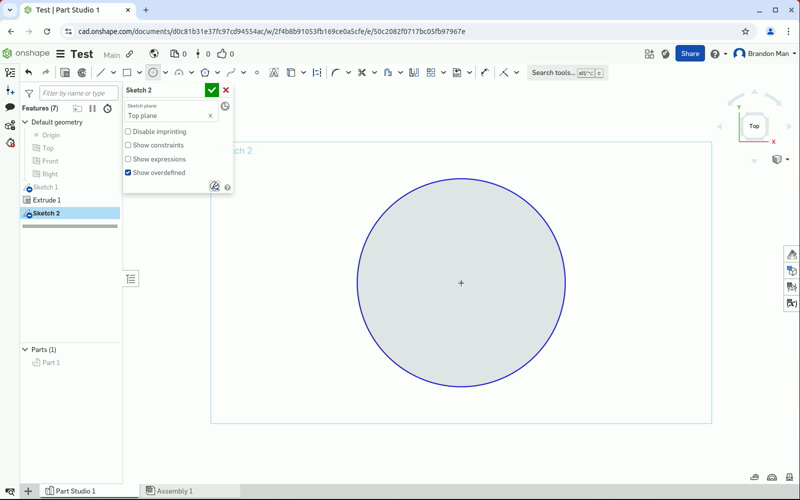
key_up(shift)
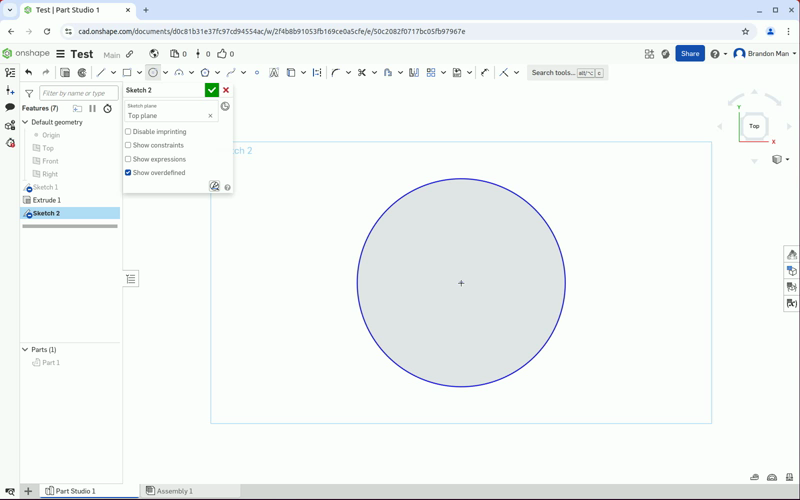
mouse_move(545, 282)
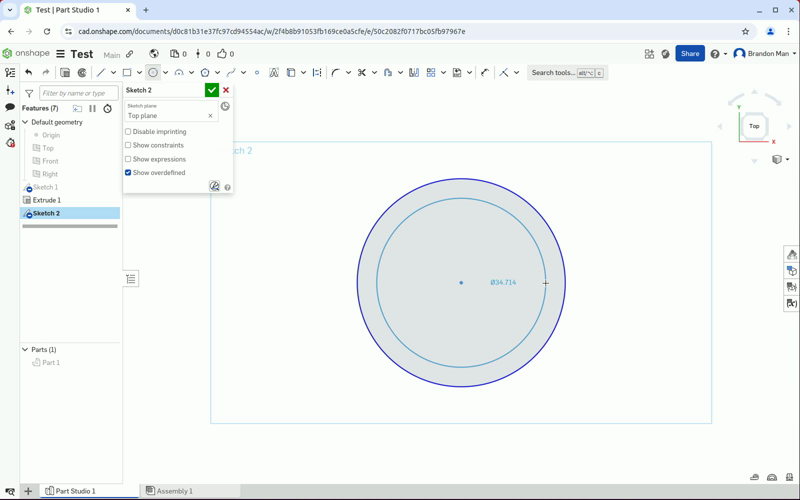
click(545, 282)
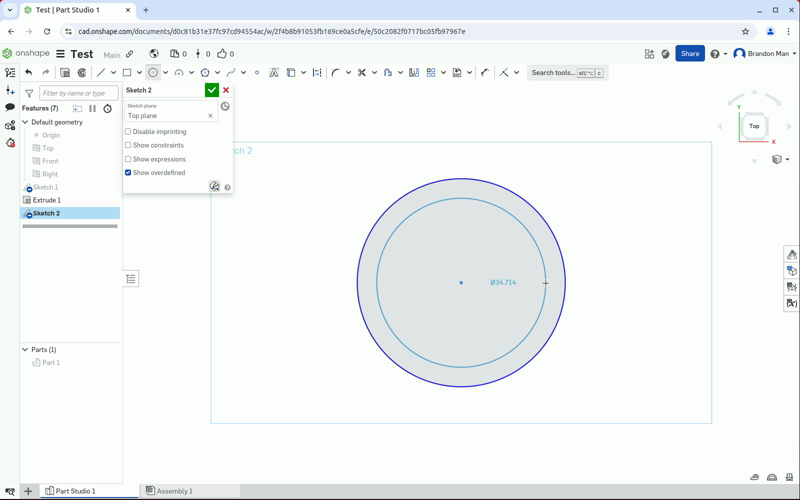
key(esc)
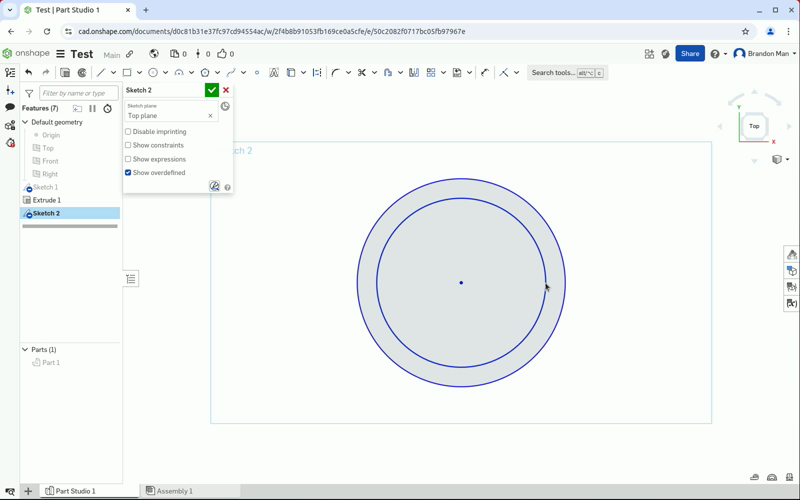
mouse_move(525, 352)
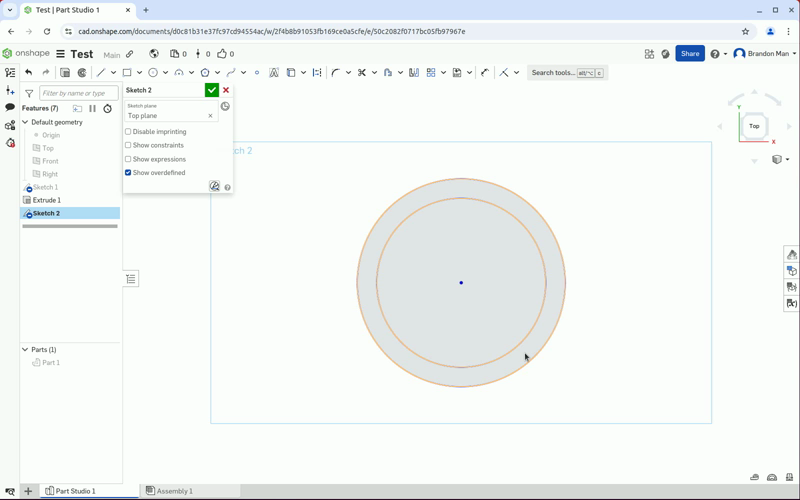
click(525, 352)
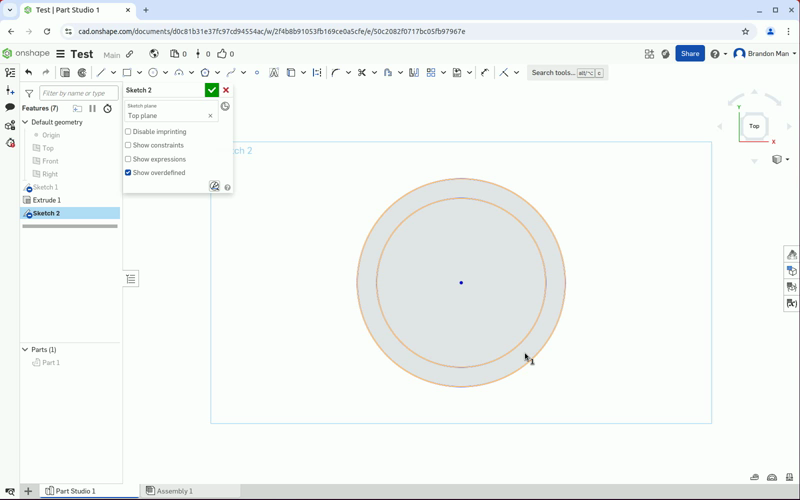
mouse_move(73, 352)
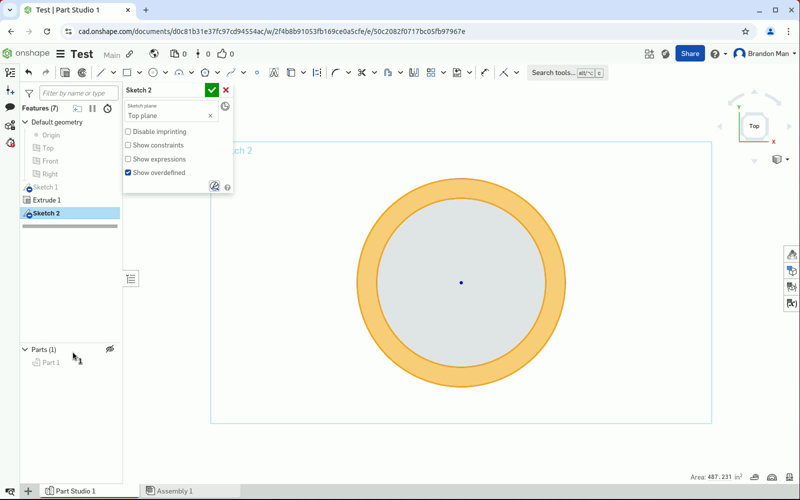
key(shift+y)
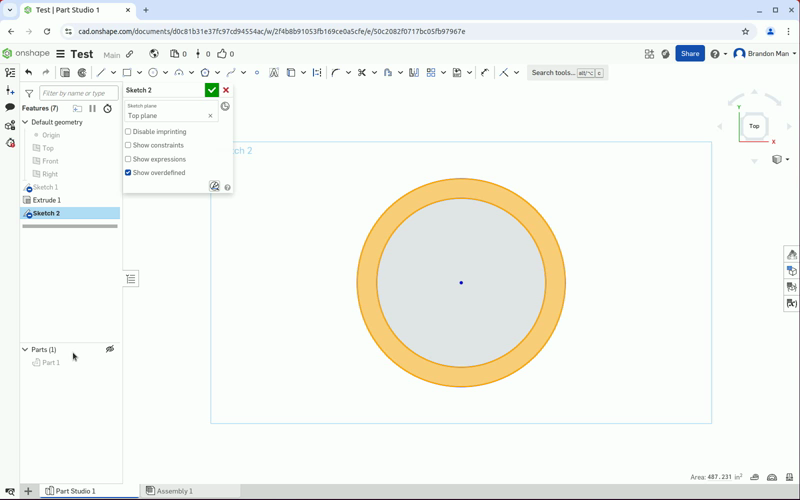
key(shift+e)
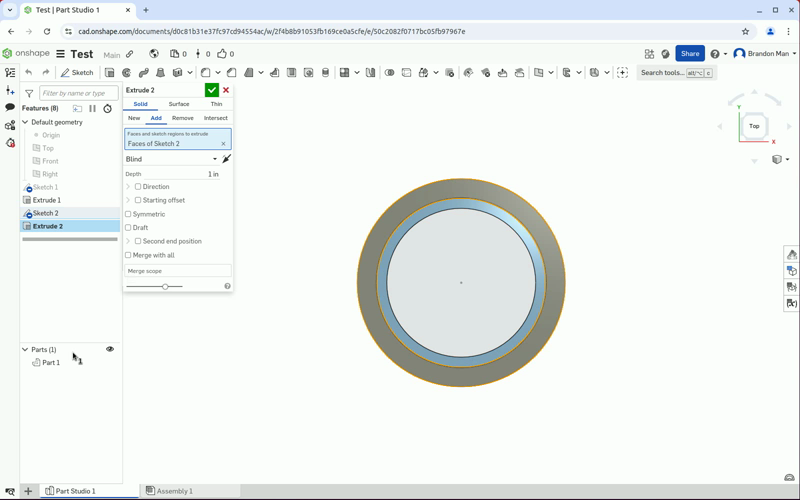
mouse_move(143, 106)
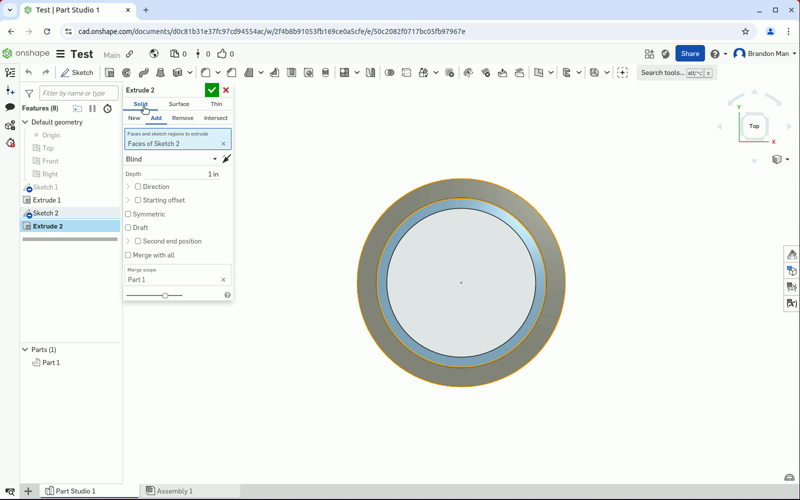
click(143, 106)
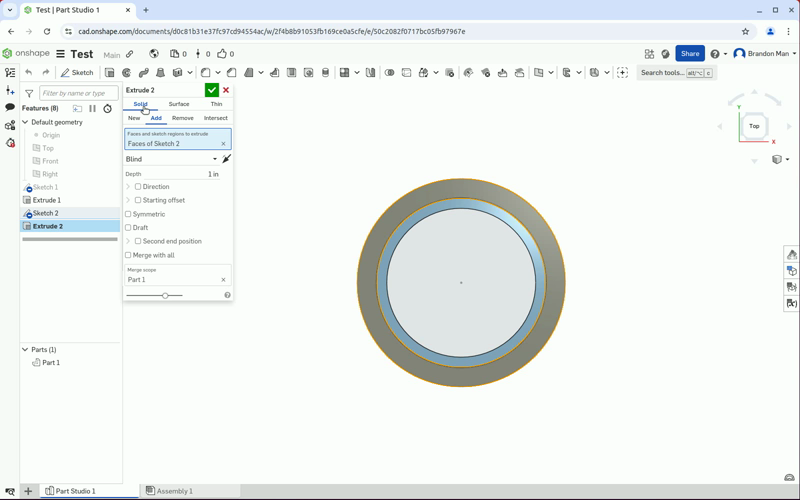
mouse_move(137, 120)
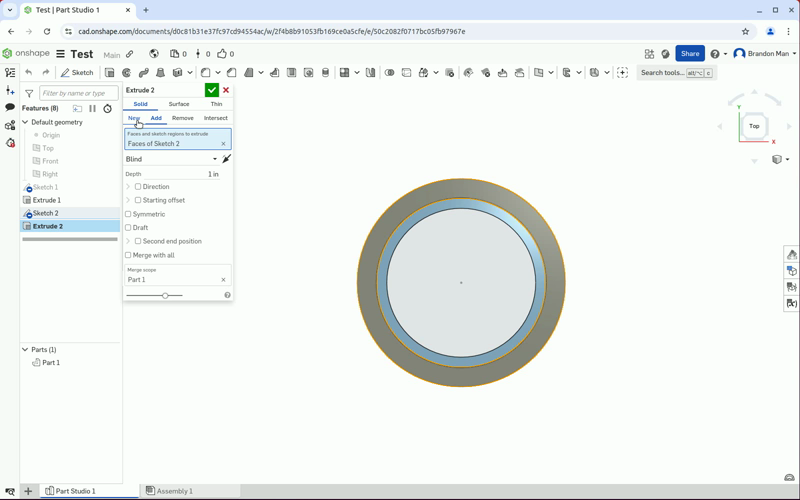
click(137, 120)
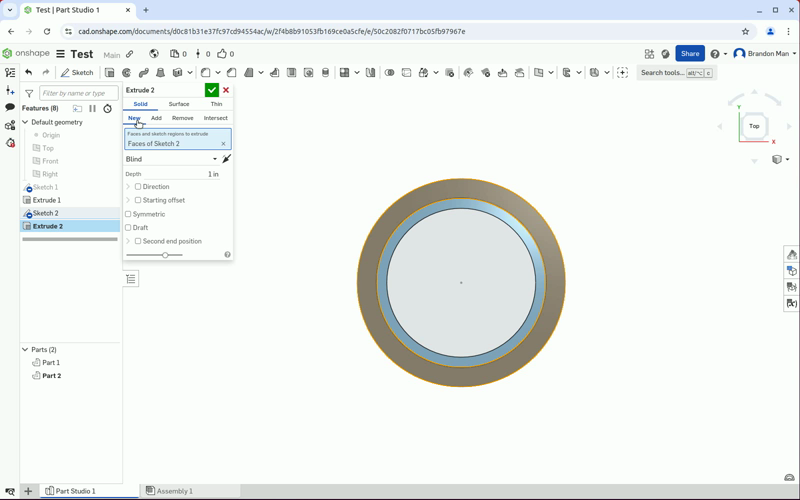
key(tab, 4)
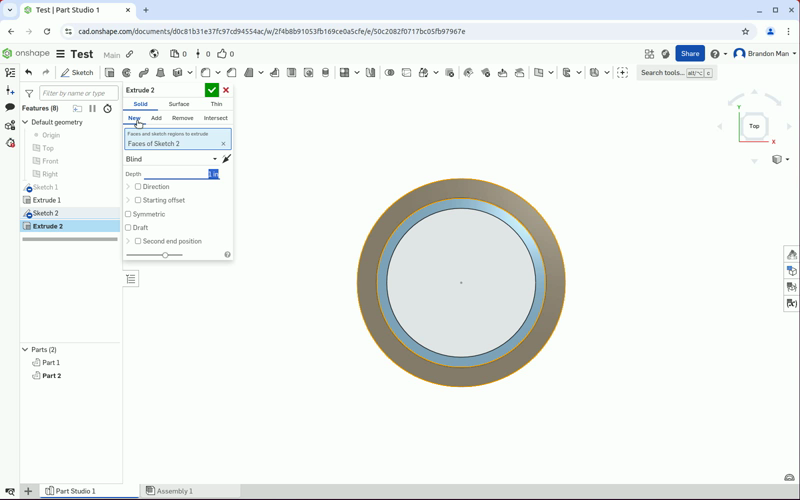
text(7.703)
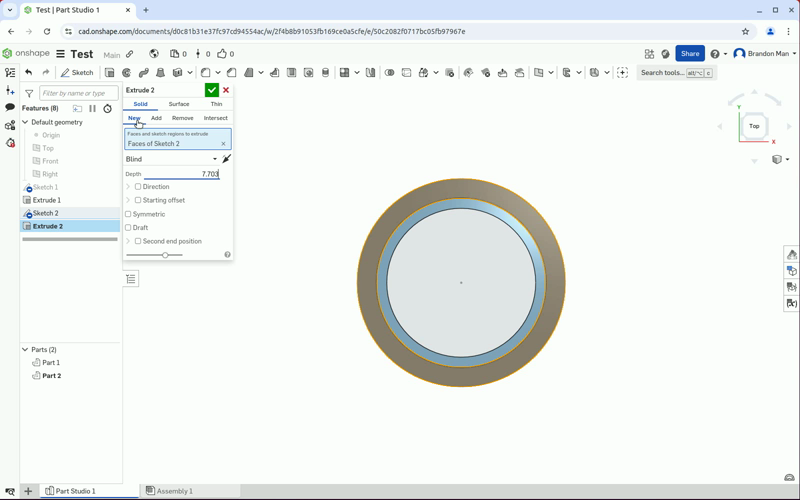
key(enter)
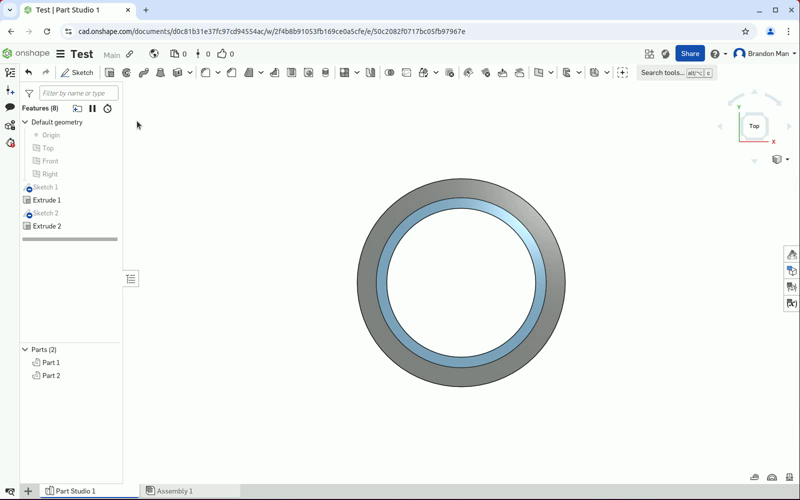
key(shift+h)
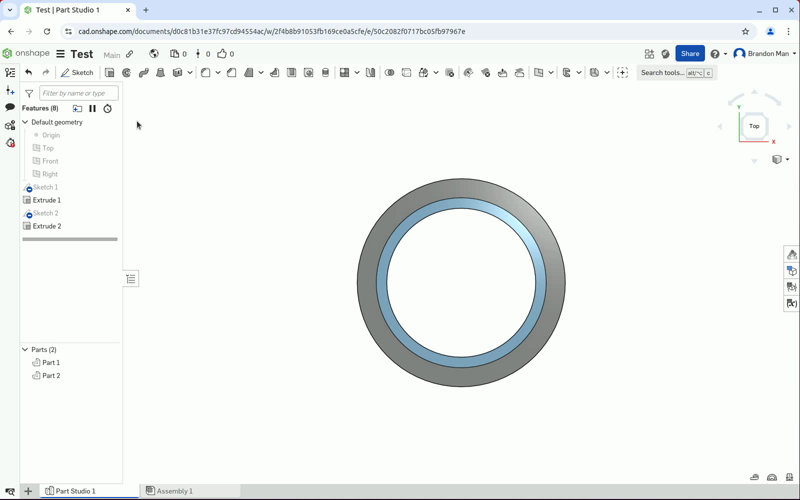
key(shift+h)
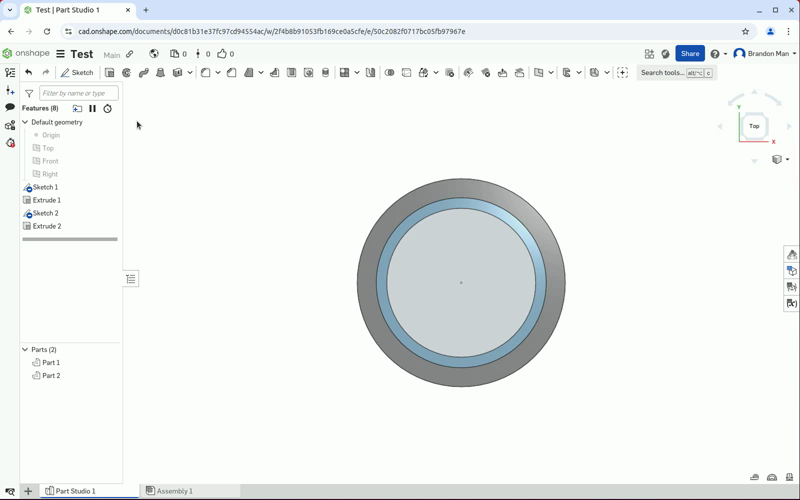
key(shift+7)
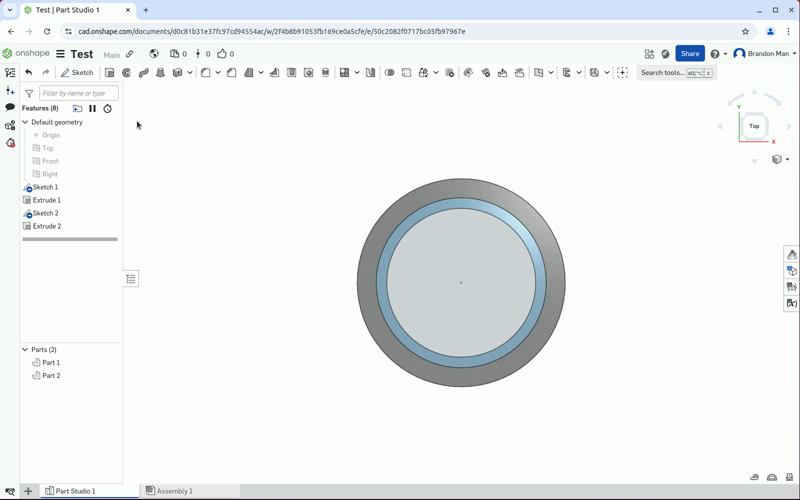
key(up, 3)
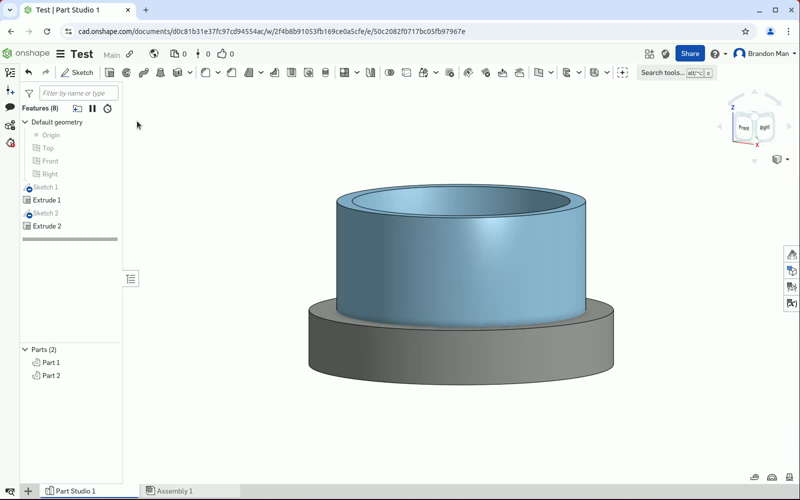
key(left, 3)
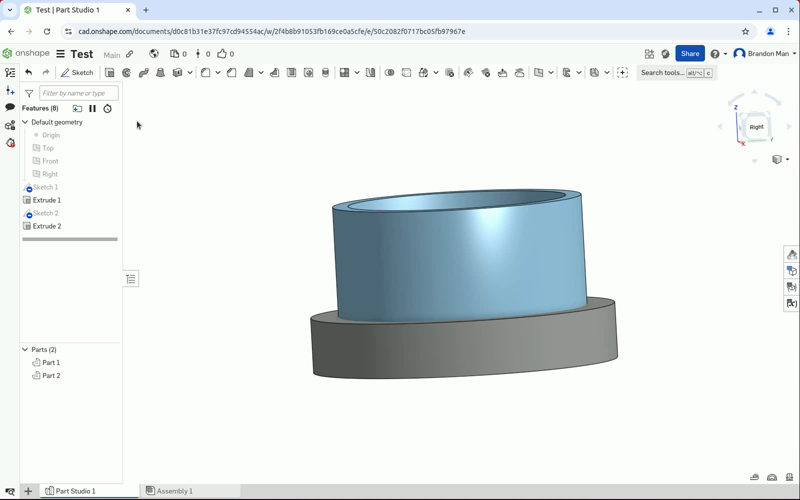
key(right, 3)
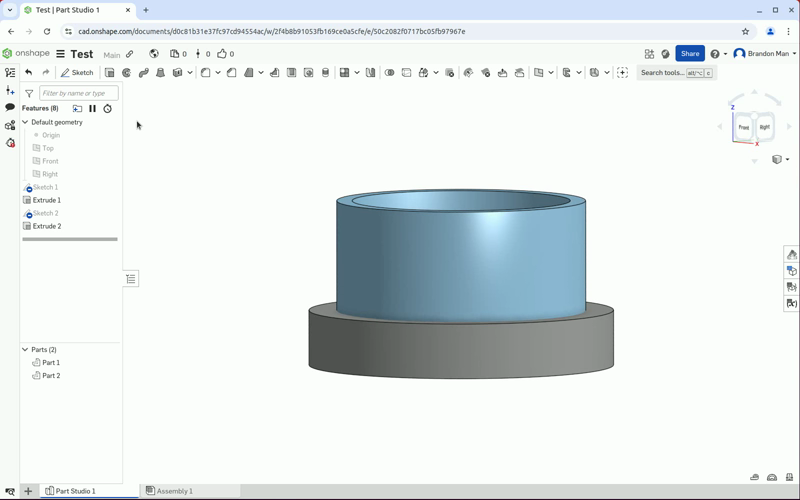
key(down, 3)
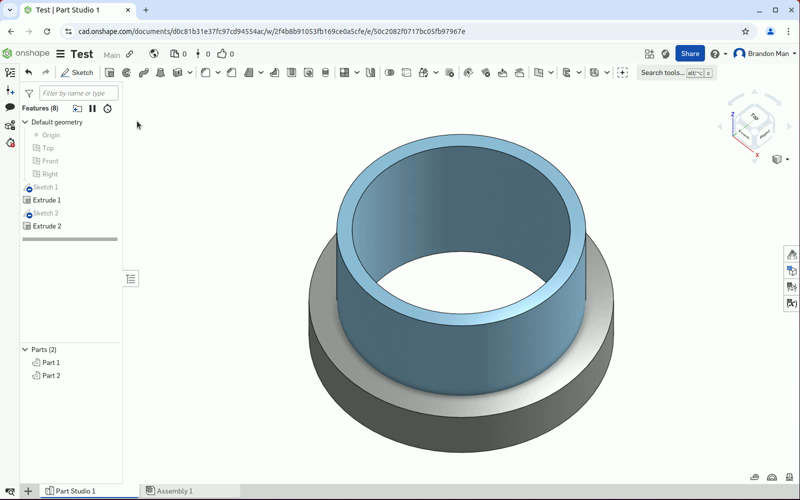
mouse_move(73, 189)
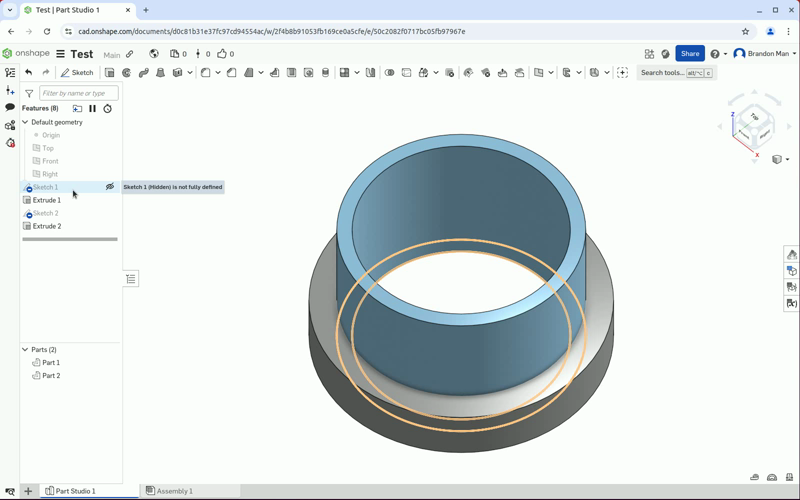
click(73, 189)